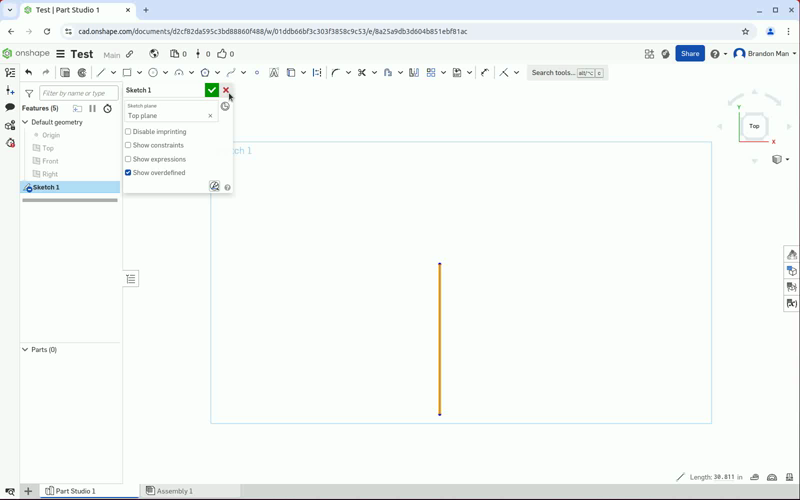
key(shift+h)
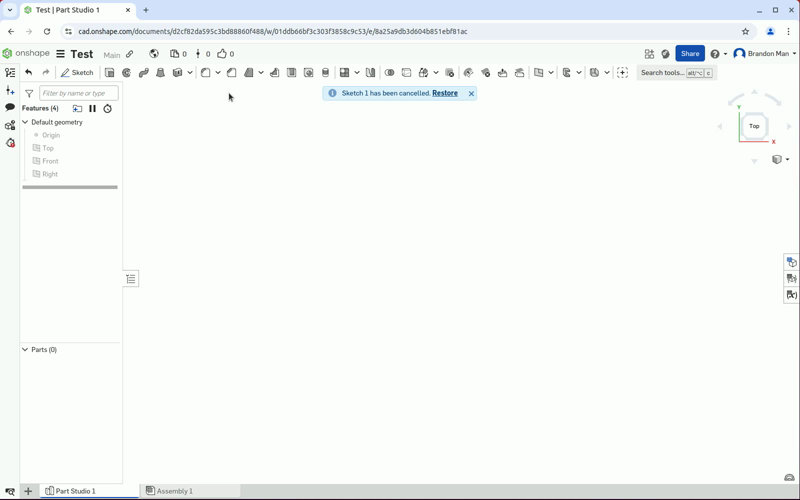
mouse_move(73, 352)
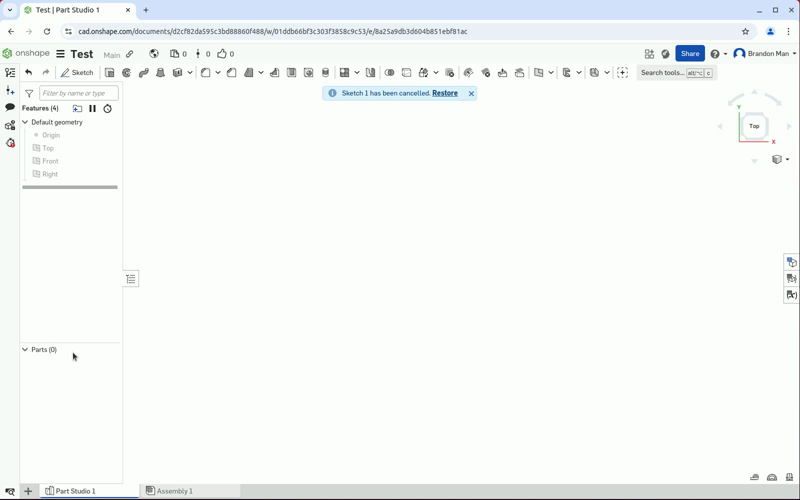
key(y)
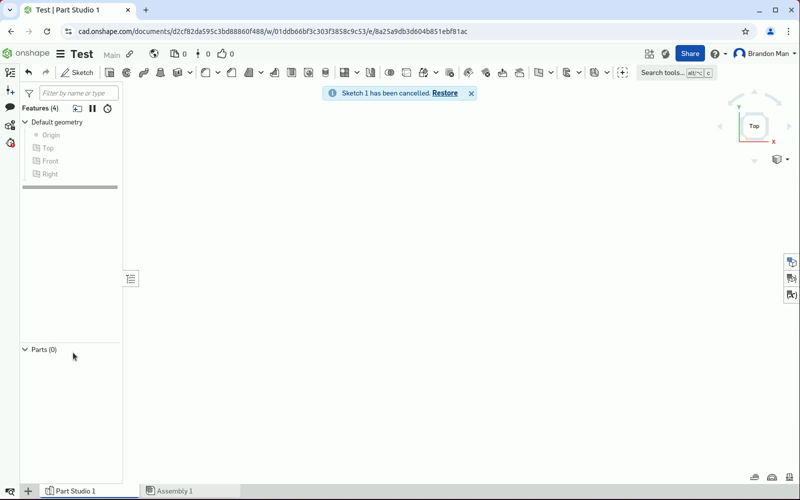
key(shift+p)
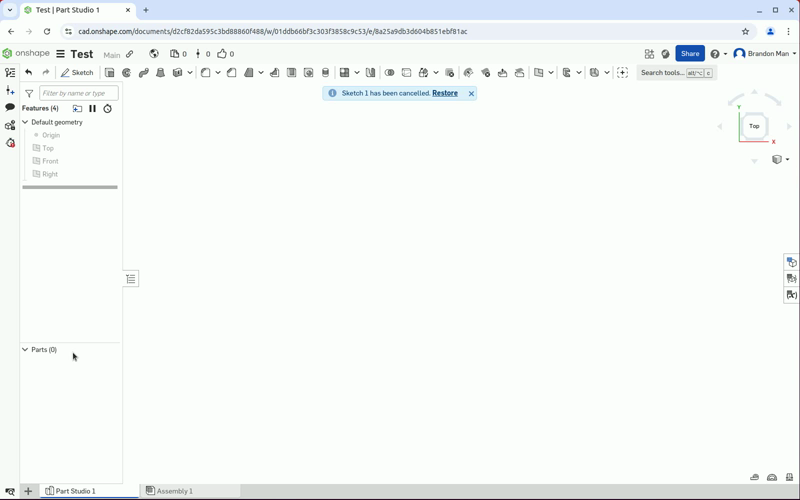
key(space)
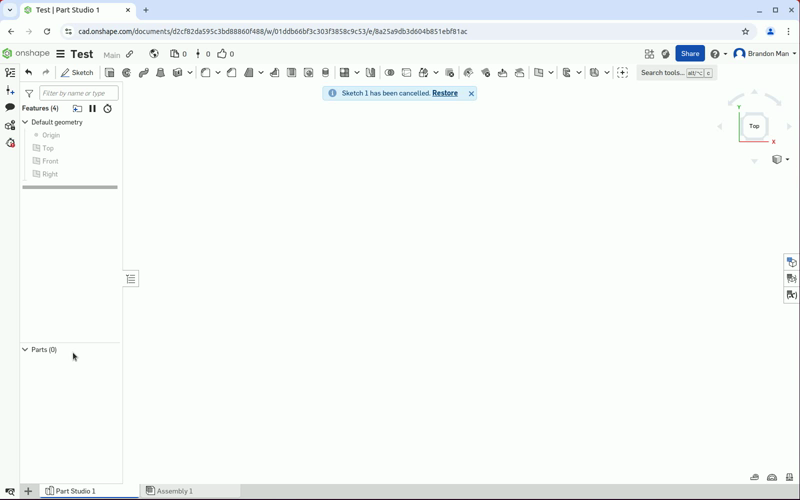
key_down(shift)
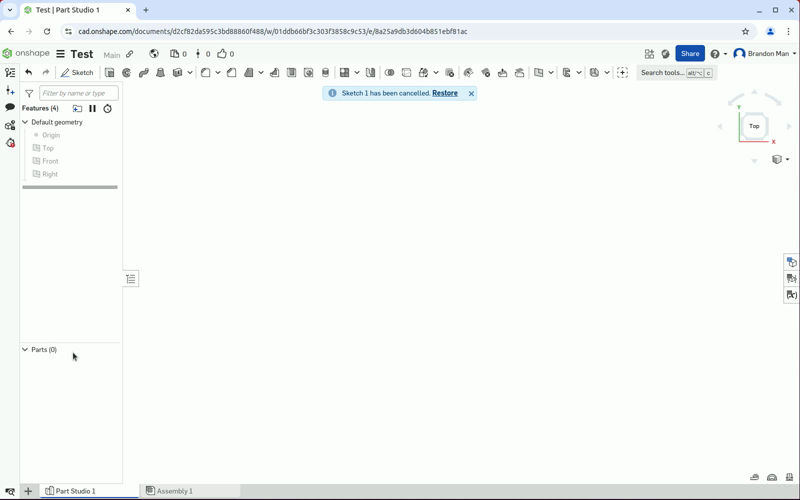
key(up)
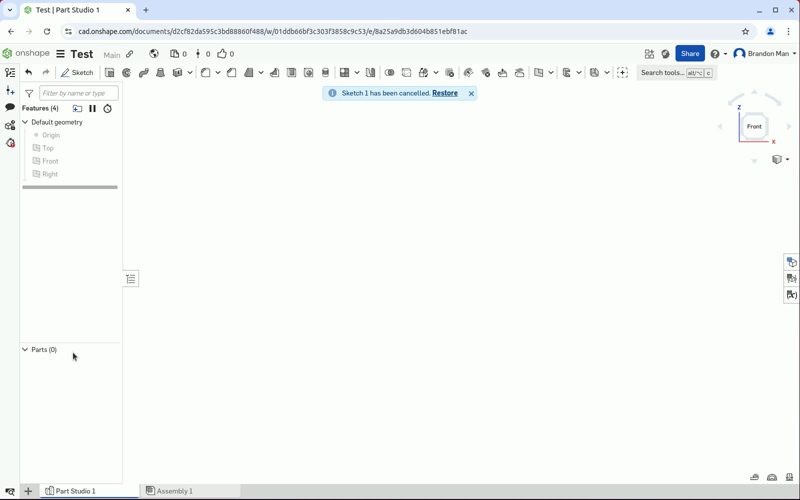
key_up(shift)
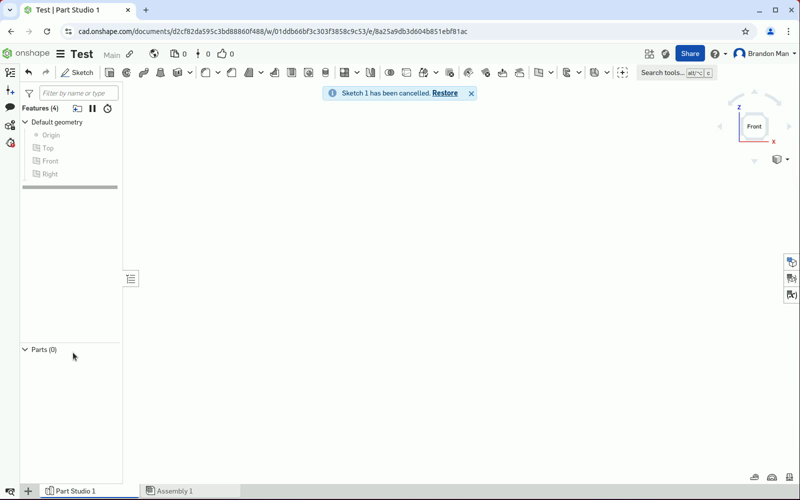
mouse_move(73, 352)
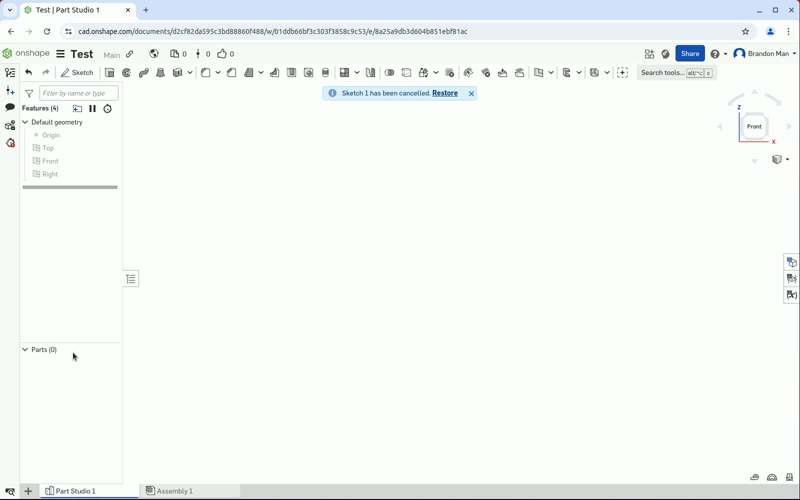
key(shift+y)
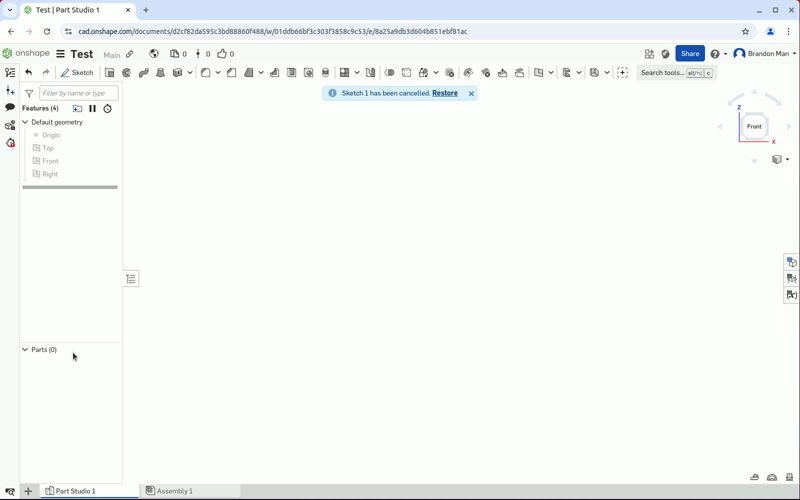
key(shift+s)
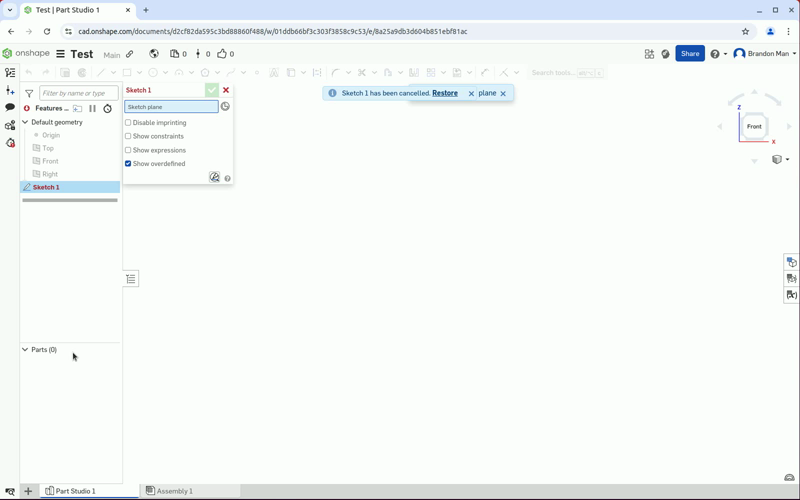
mouse_move(73, 163)
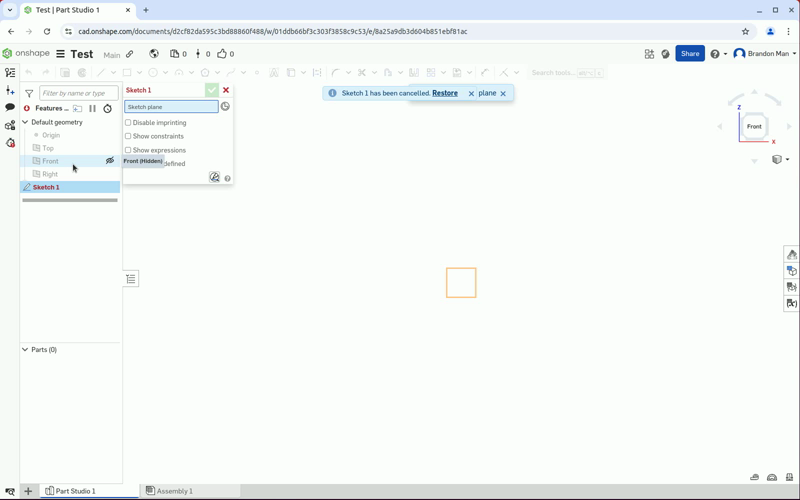
click(73, 163)
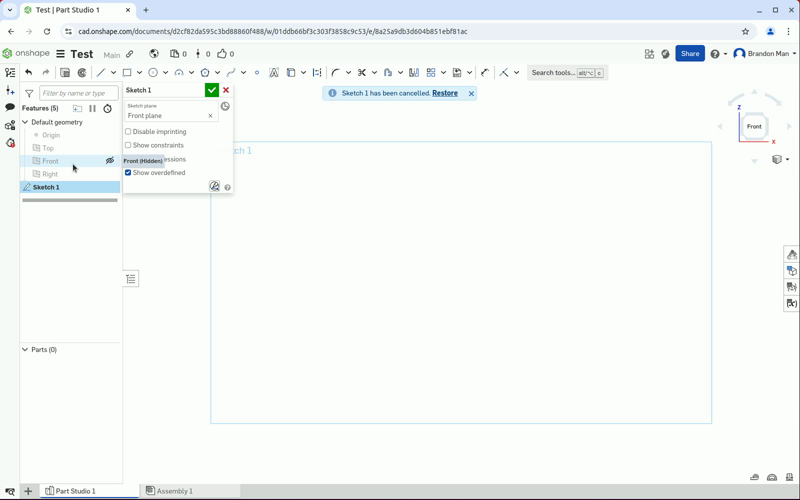
mouse_move(73, 352)
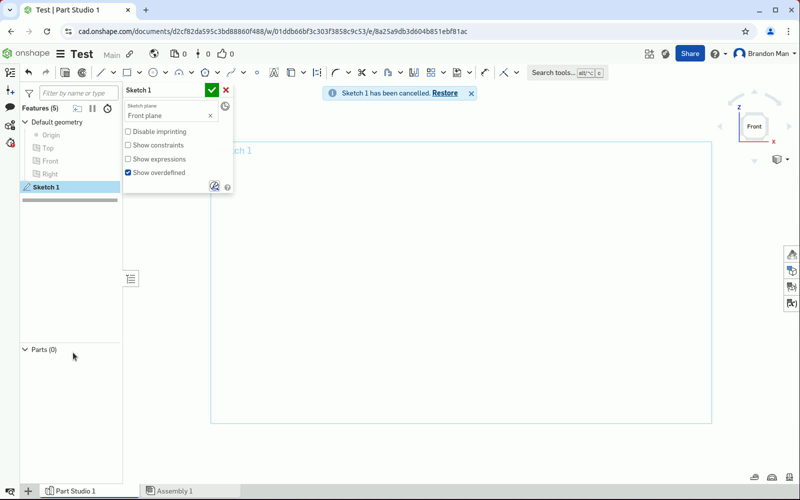
key(y)
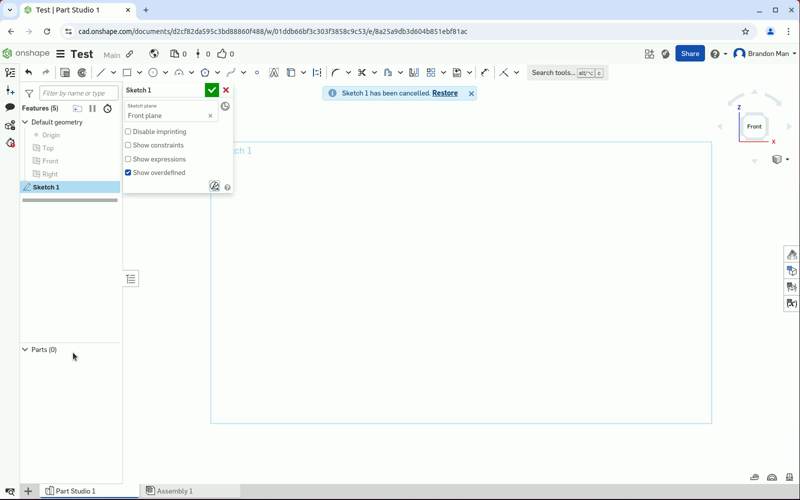
key(c)
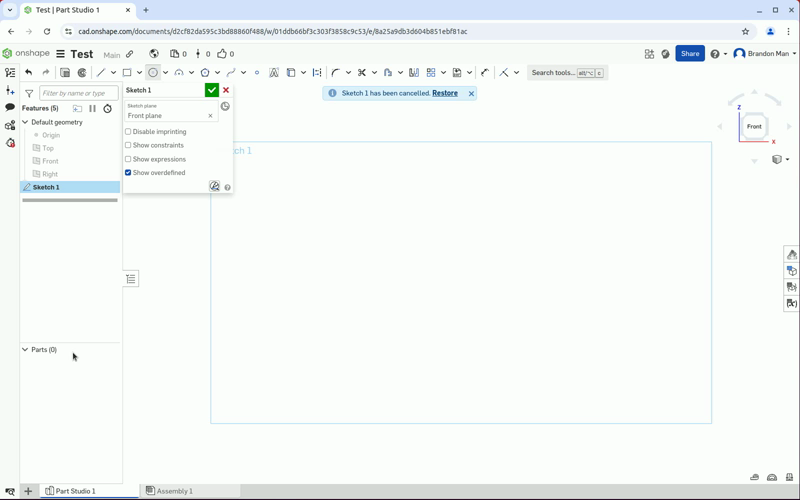
key_down(shift)
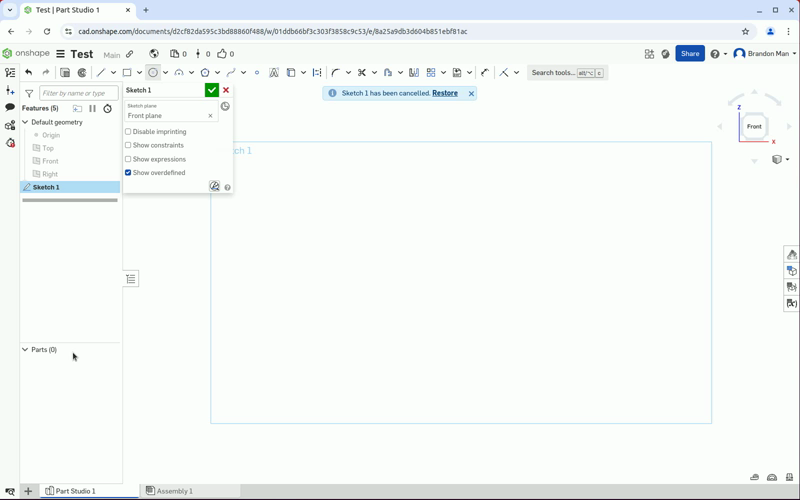
mouse_move(461, 282)
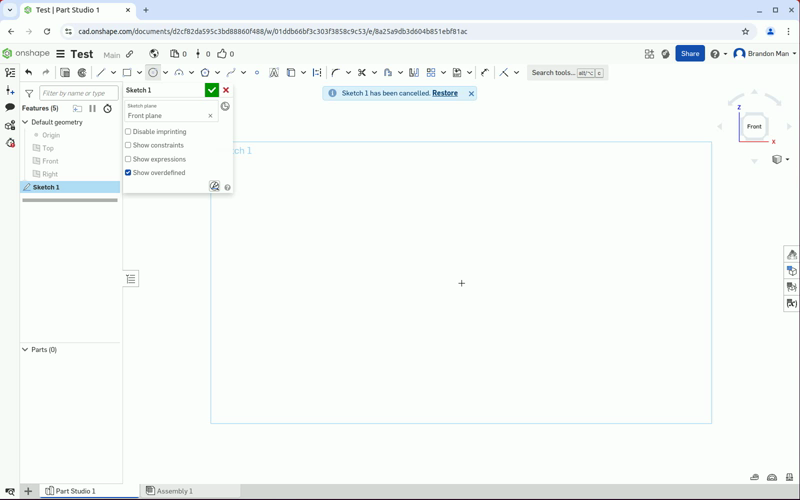
click(461, 282)
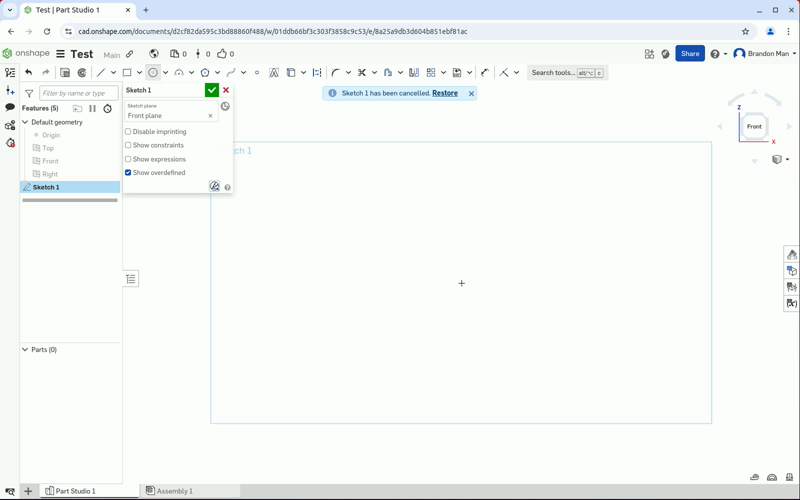
key_up(shift)
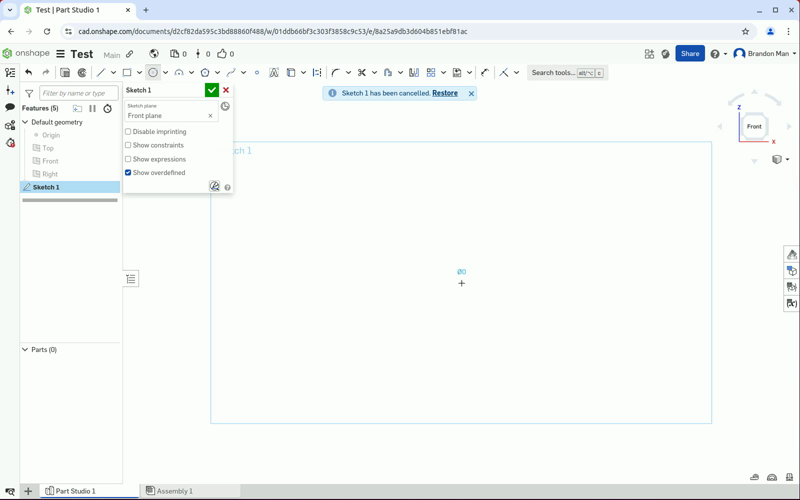
mouse_move(507, 282)
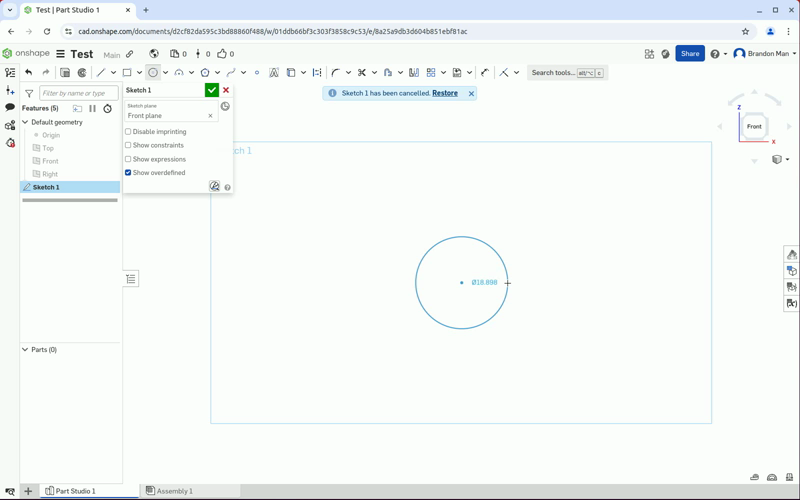
click(507, 282)
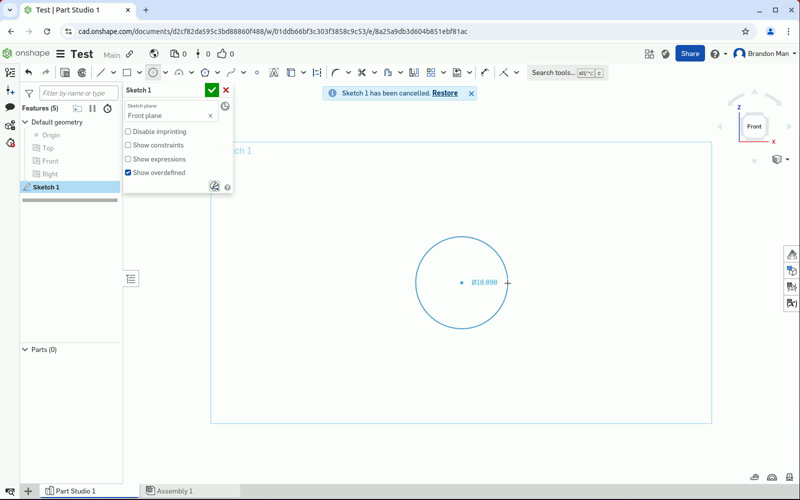
key(esc)
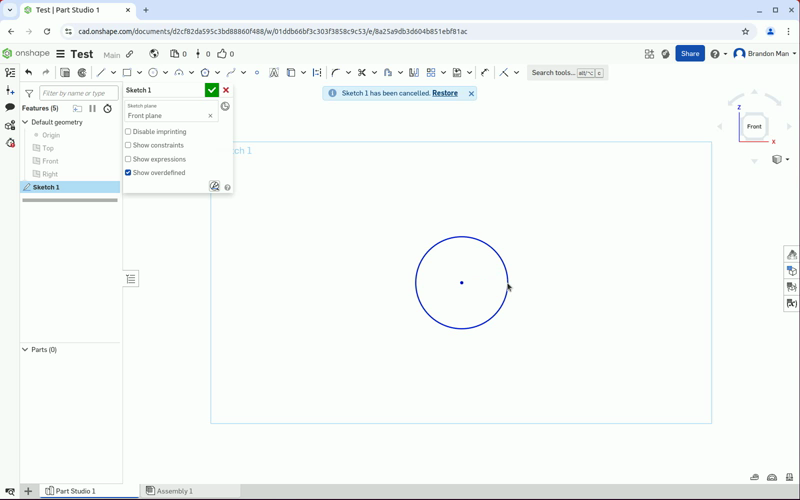
mouse_move(482, 304)
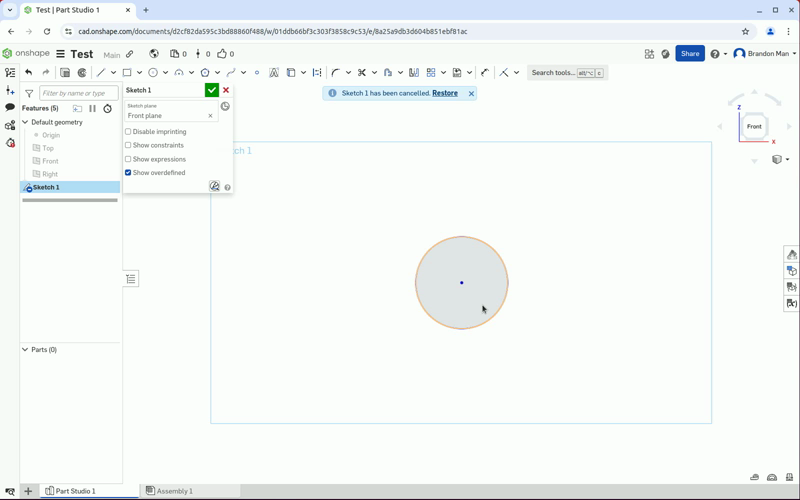
click(482, 304)
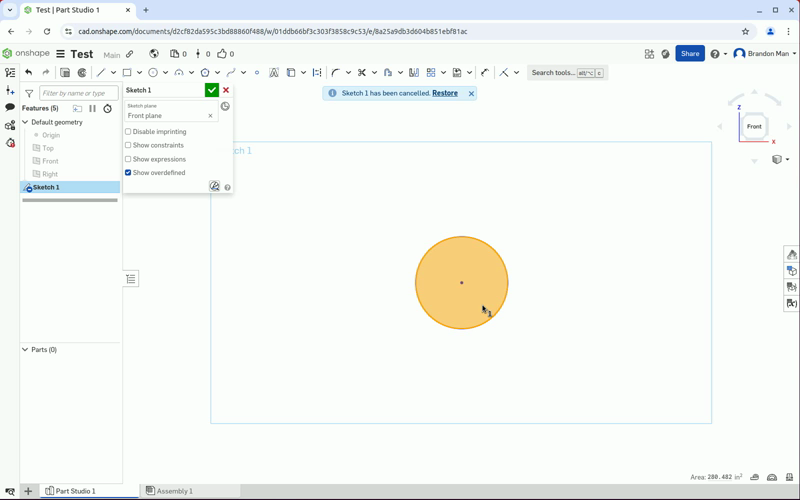
mouse_move(73, 352)
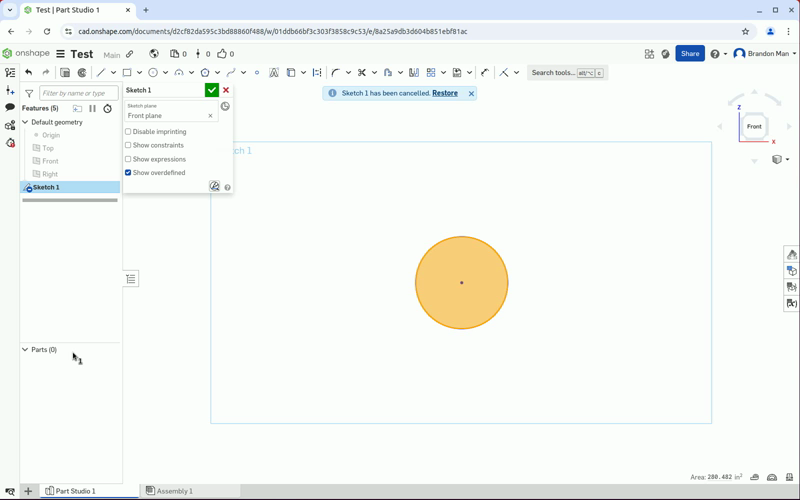
key(shift+y)
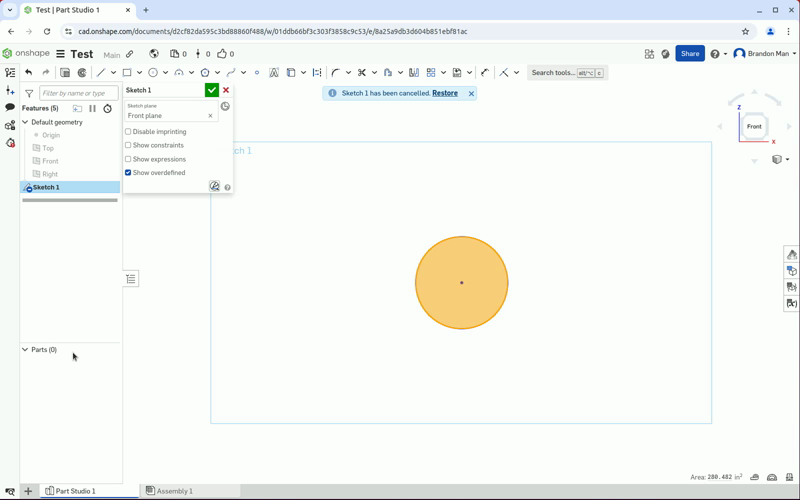
key(shift+e)
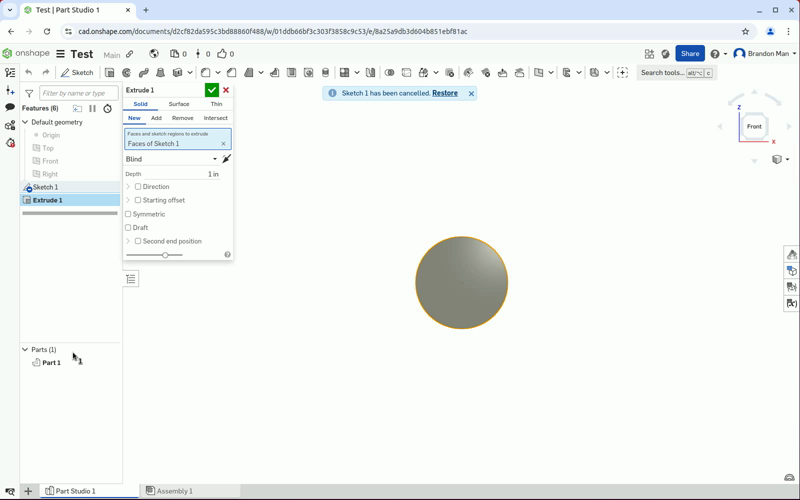
mouse_move(143, 106)
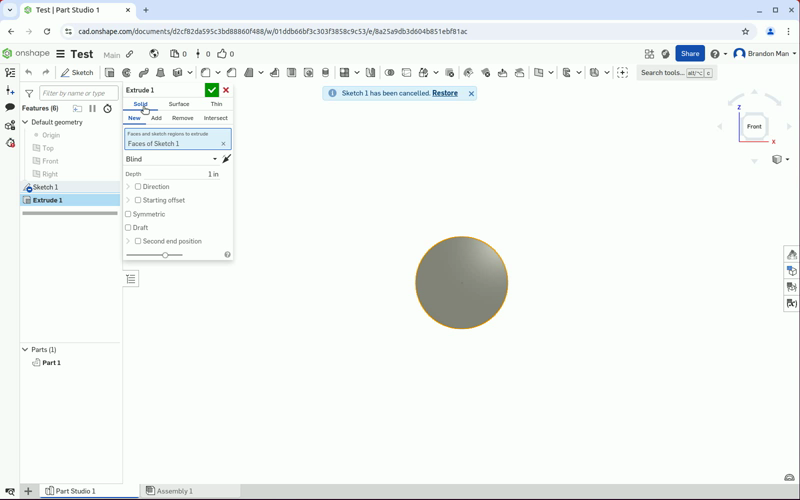
click(143, 106)
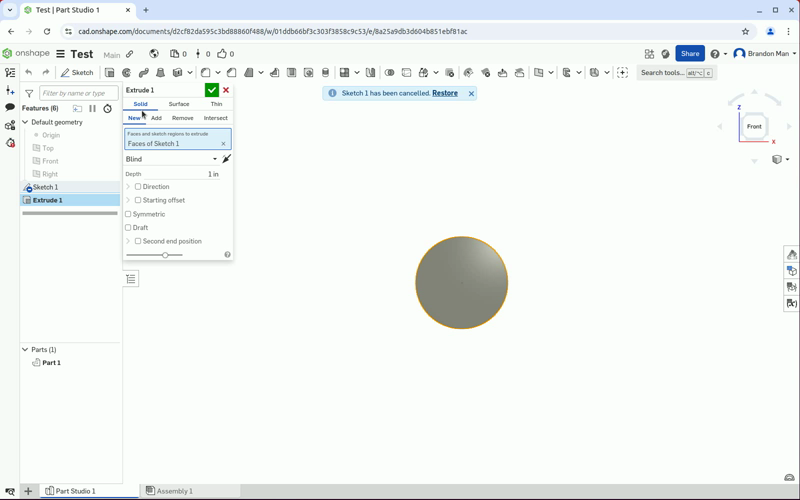
mouse_move(137, 120)
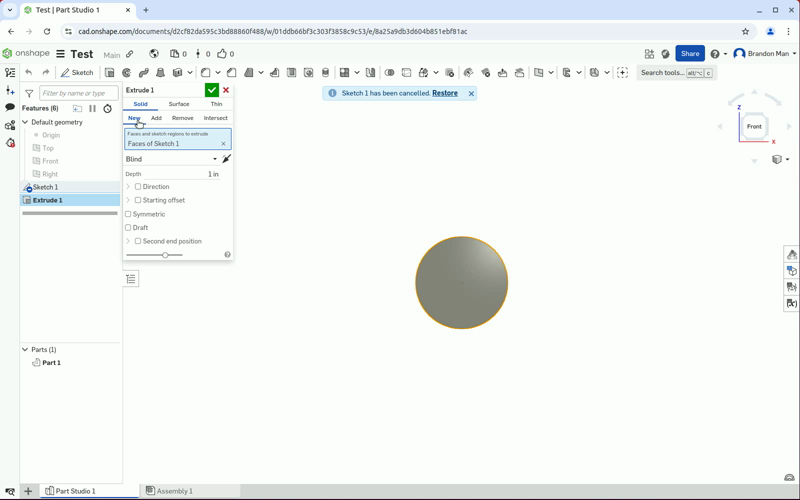
click(137, 120)
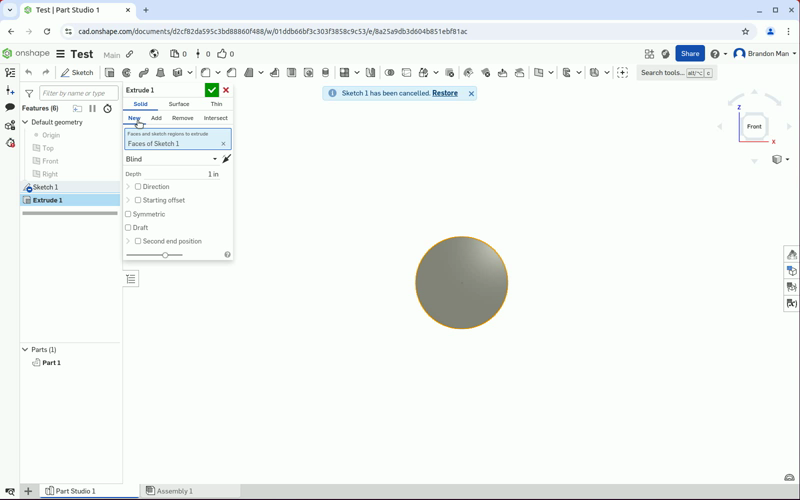
key(tab, 4)
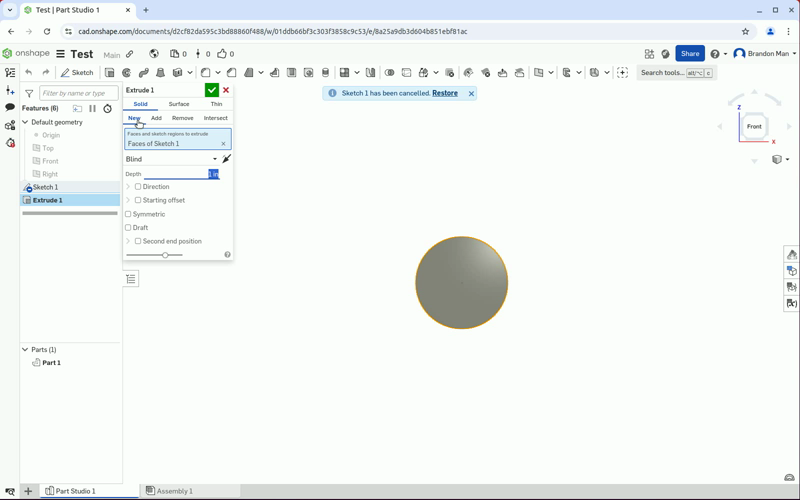
text(23.108)
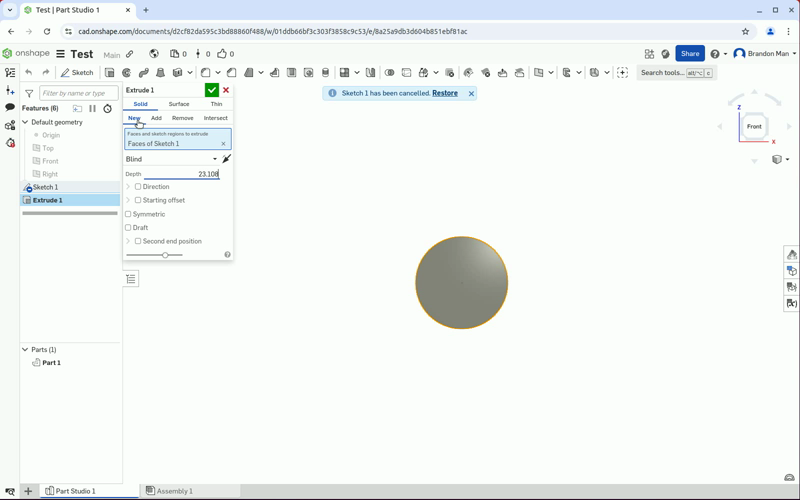
key(enter)
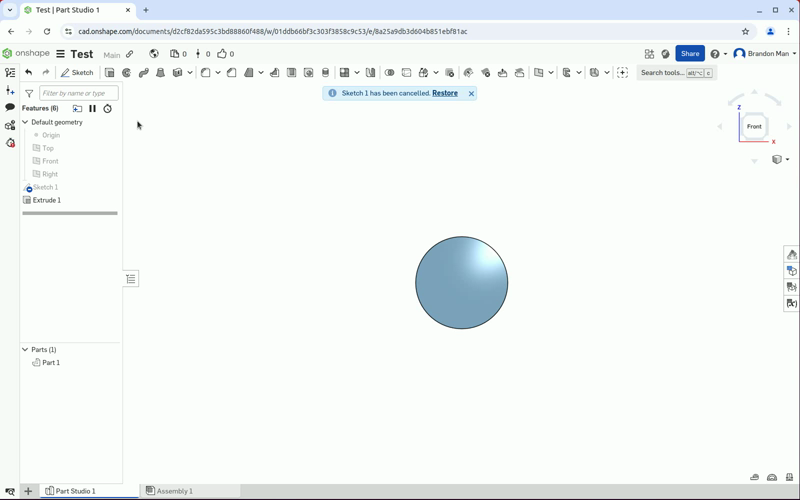
key(shift+h)
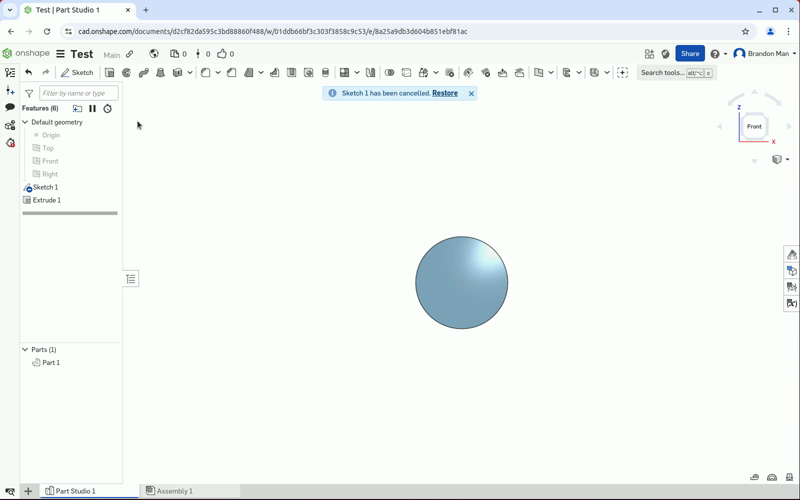
key(shift+h)
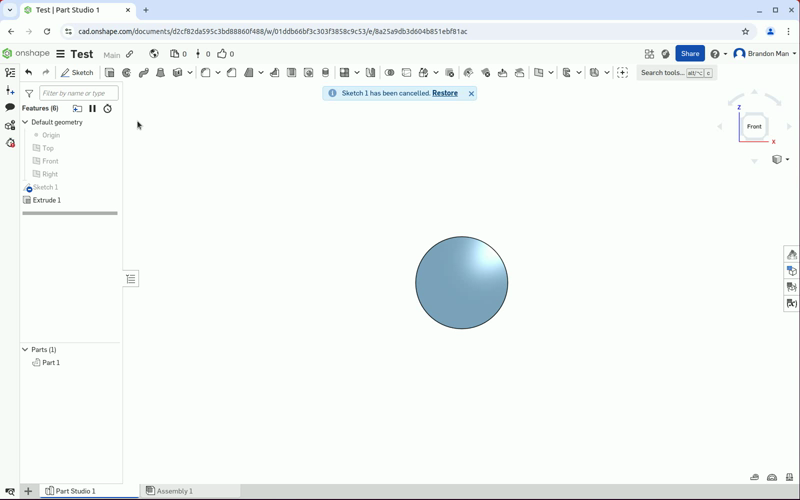
mouse_move(73, 189)
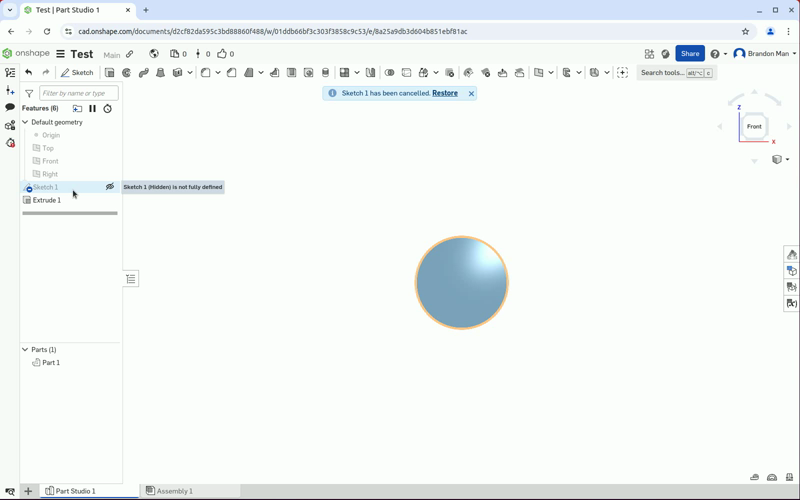
click(73, 189)
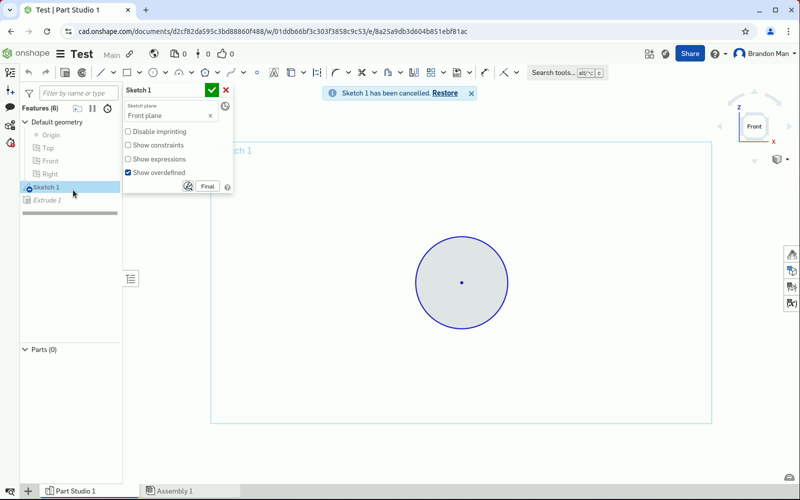
mouse_move(229, 92)
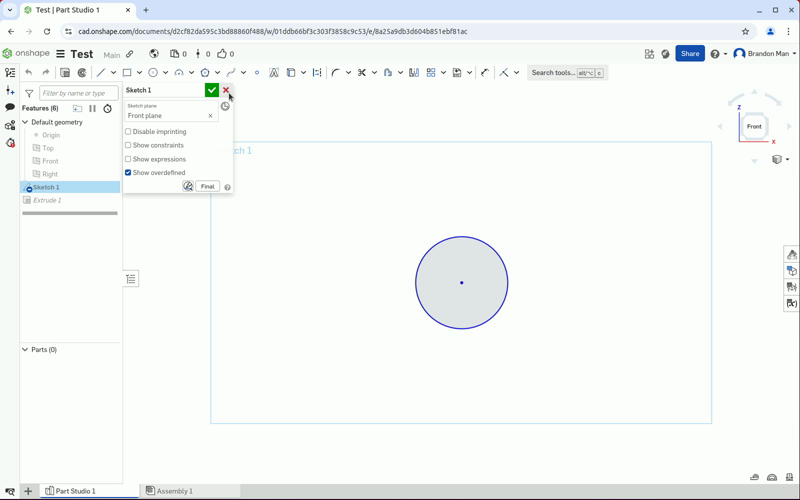
click(229, 92)
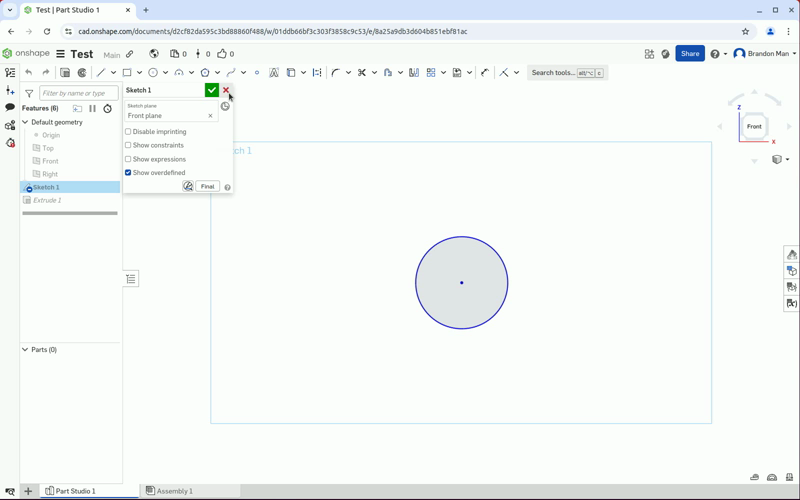
key(shift+s)
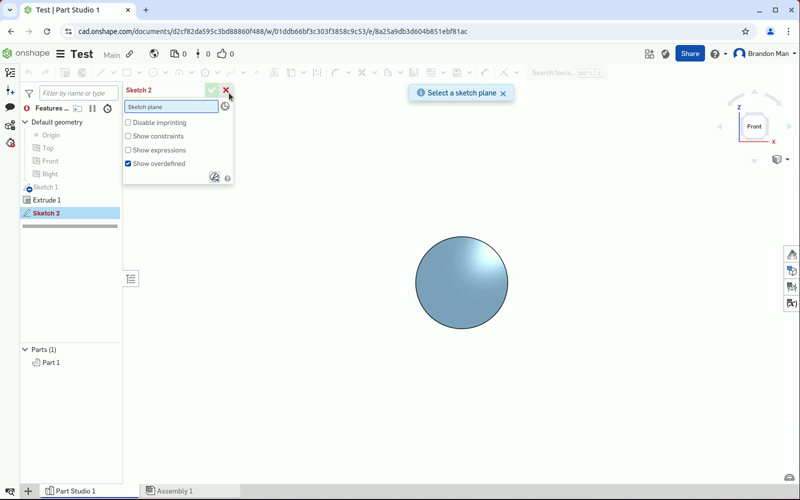
mouse_move(73, 163)
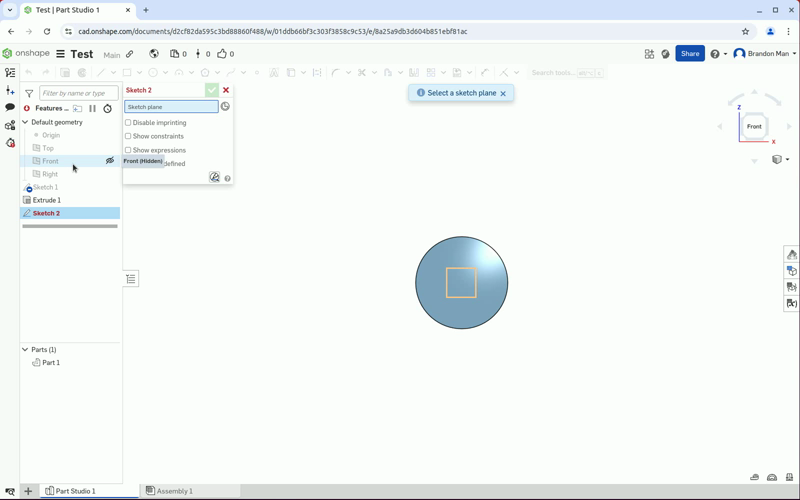
click(73, 163)
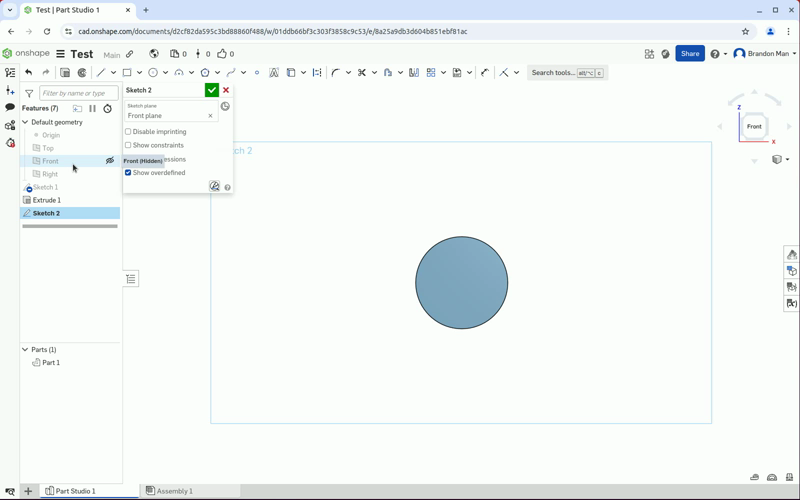
mouse_move(73, 352)
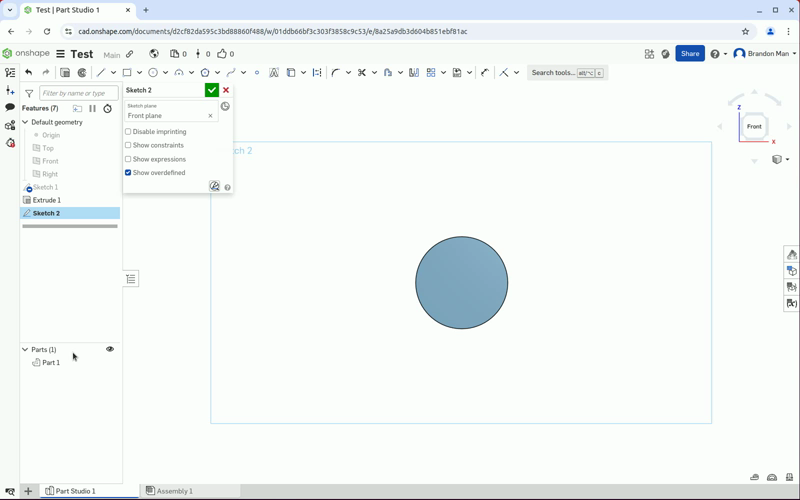
key(y)
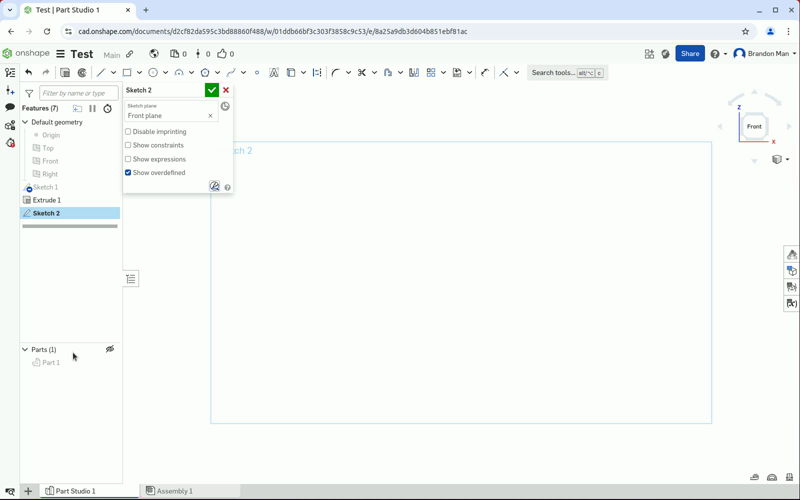
key(c)
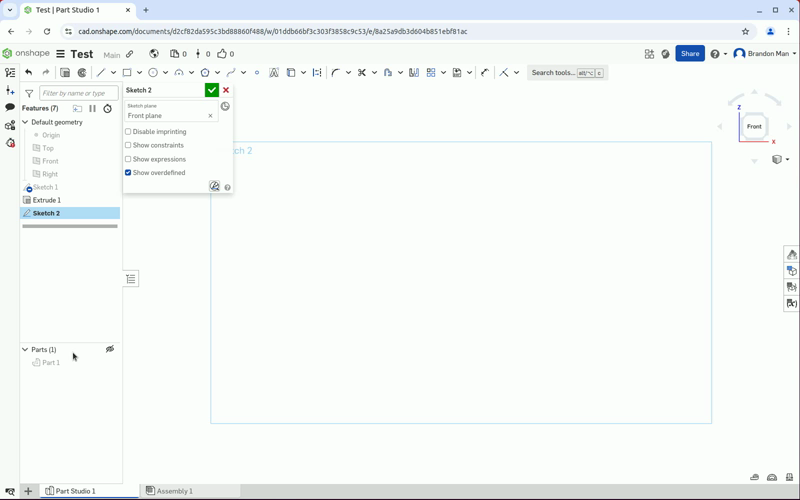
key_down(shift)
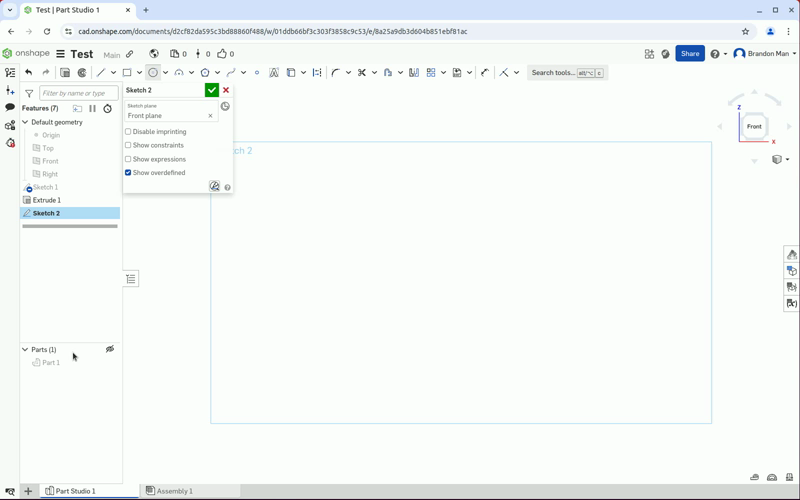
mouse_move(461, 282)
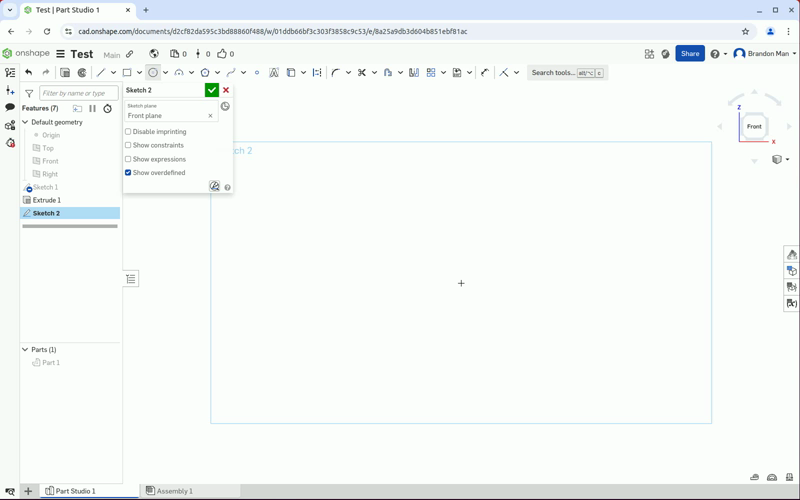
click(461, 282)
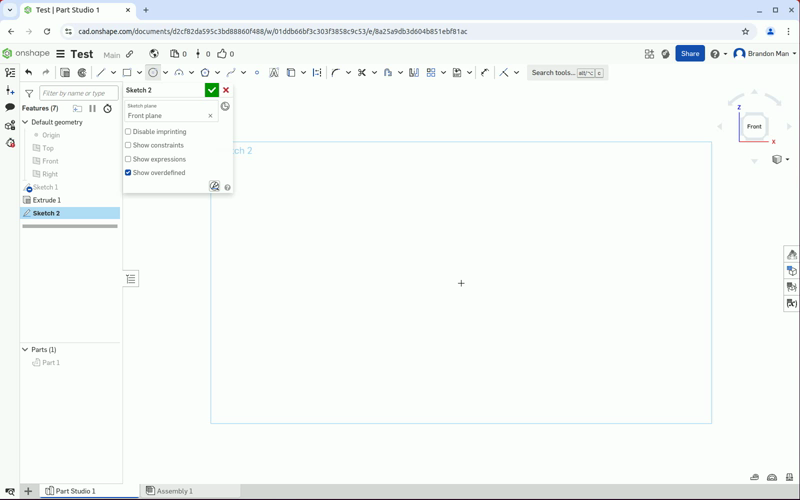
key_up(shift)
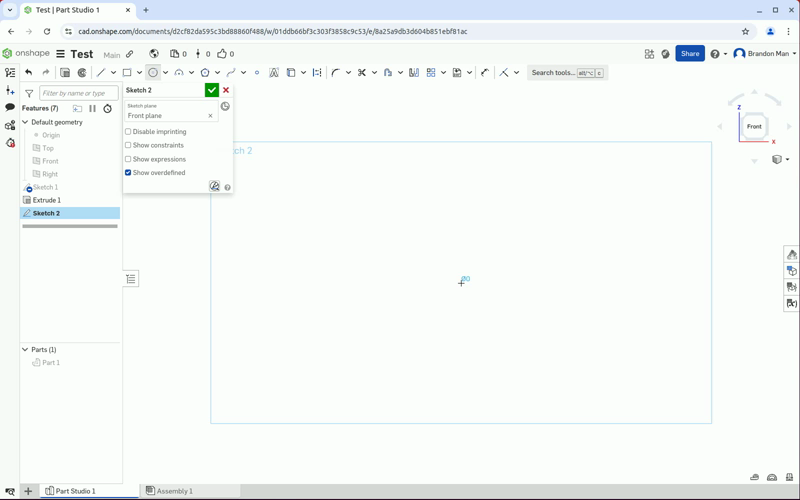
mouse_move(495, 282)
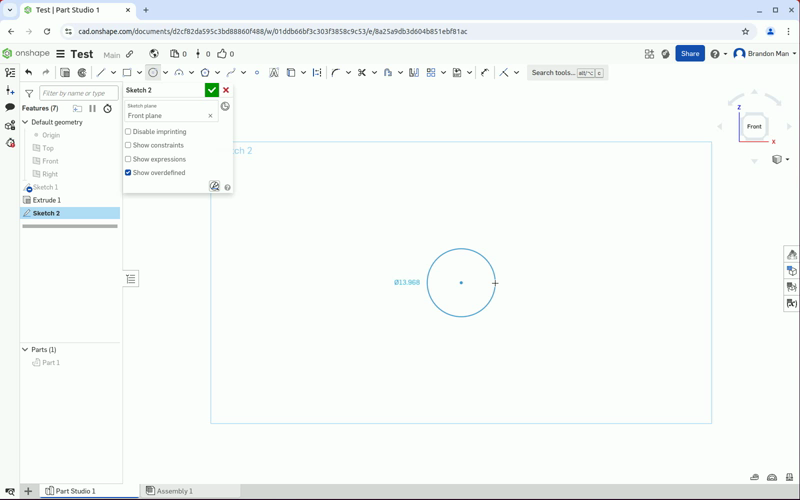
click(495, 282)
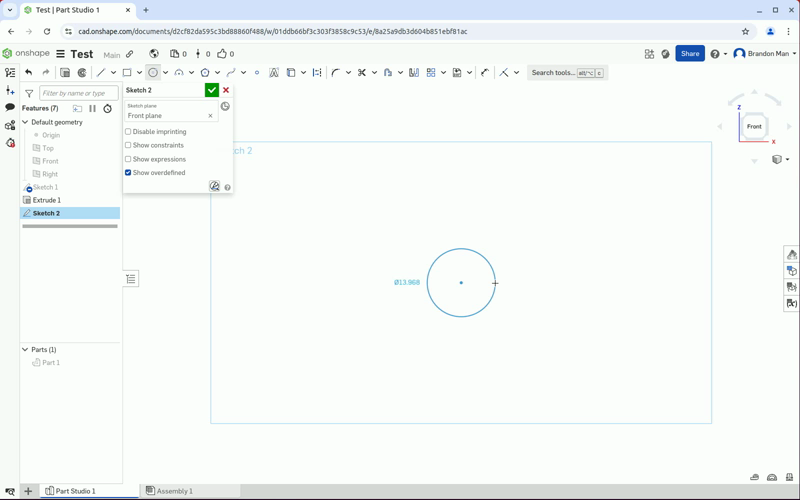
key(esc)
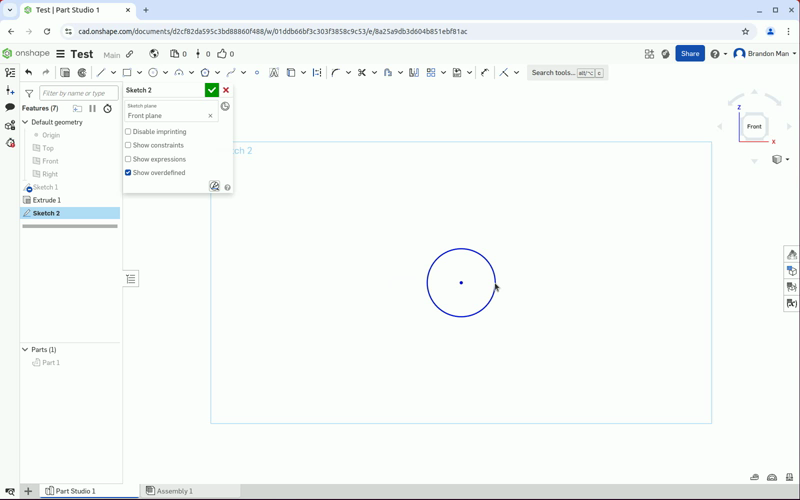
mouse_move(446, 260)
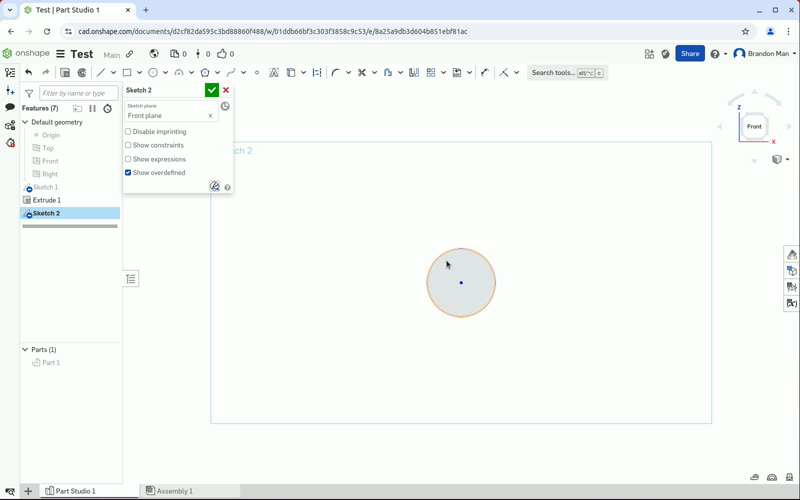
click(446, 260)
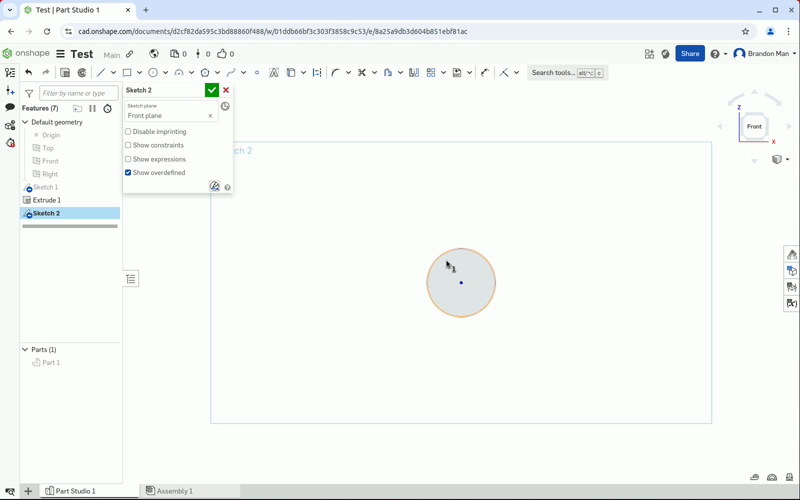
mouse_move(73, 352)
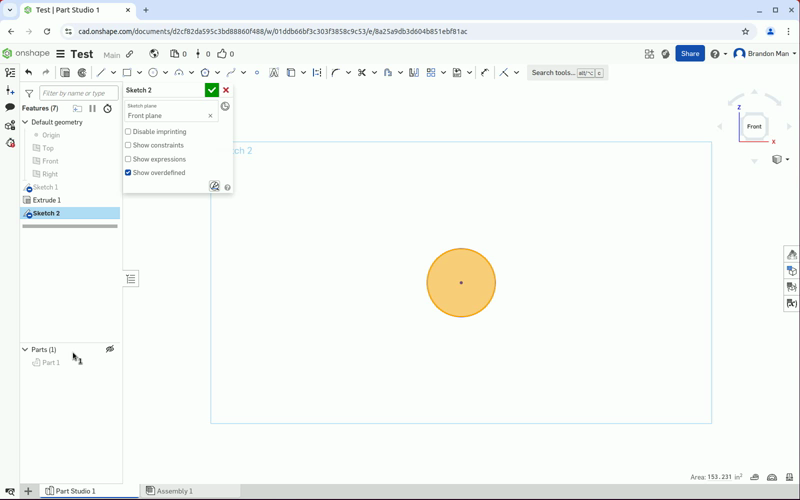
key(shift+y)
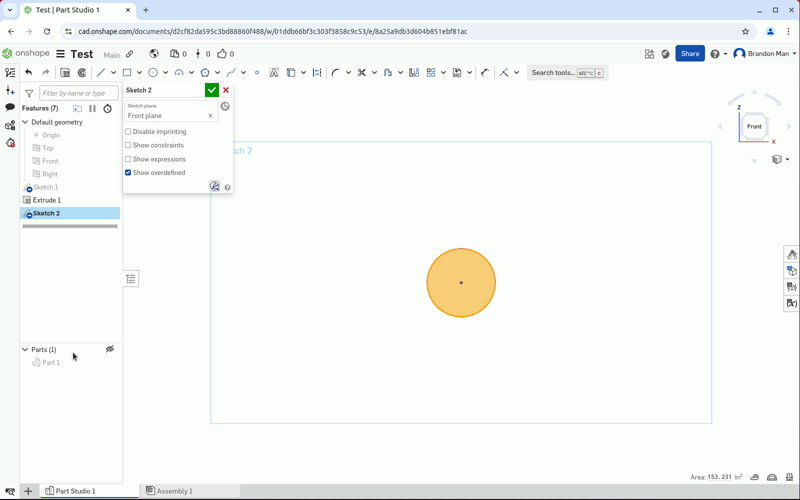
key(shift+e)
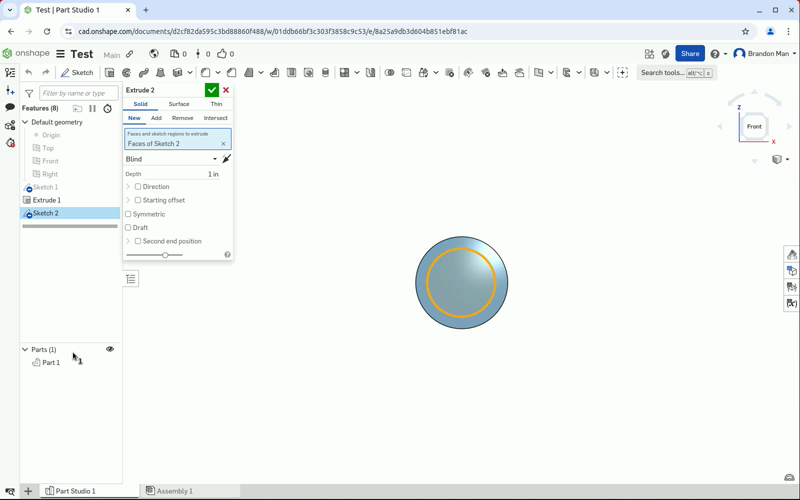
mouse_move(143, 106)
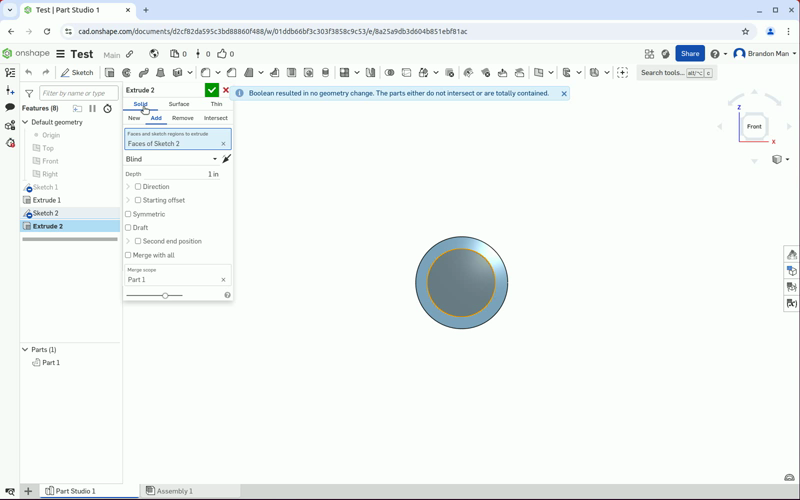
click(143, 106)
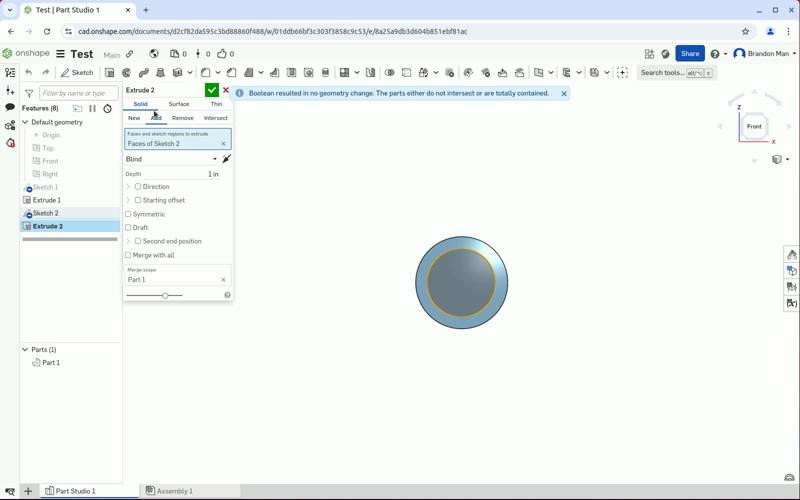
mouse_move(186, 120)
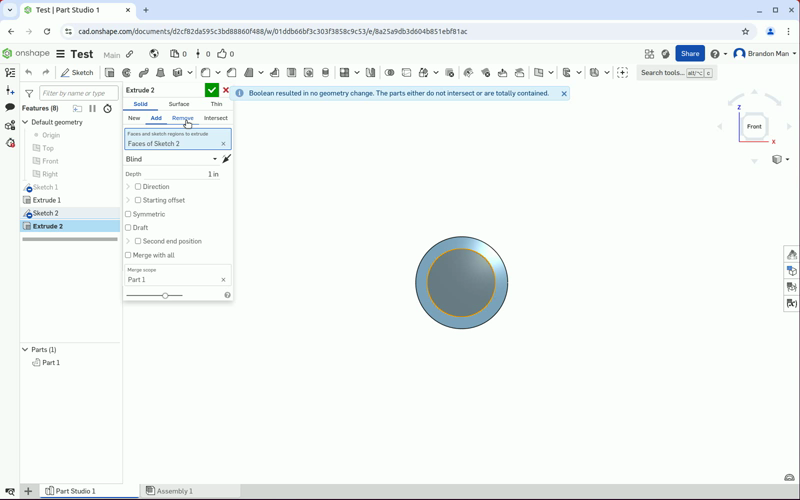
click(186, 120)
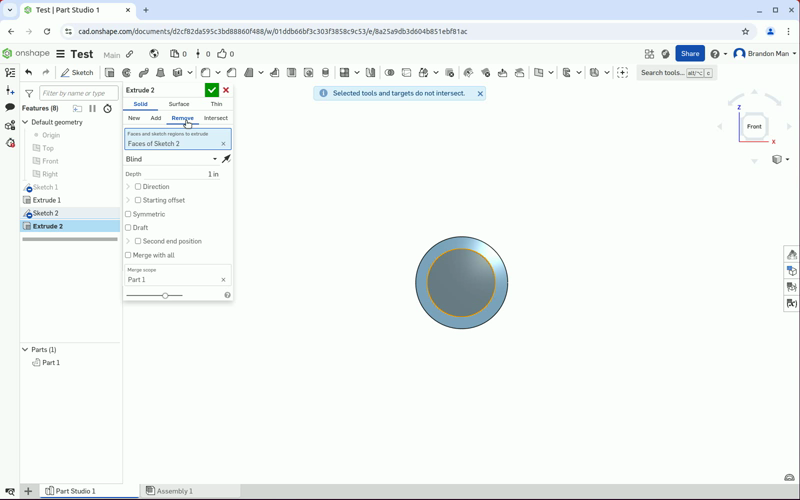
key(tab, 4)
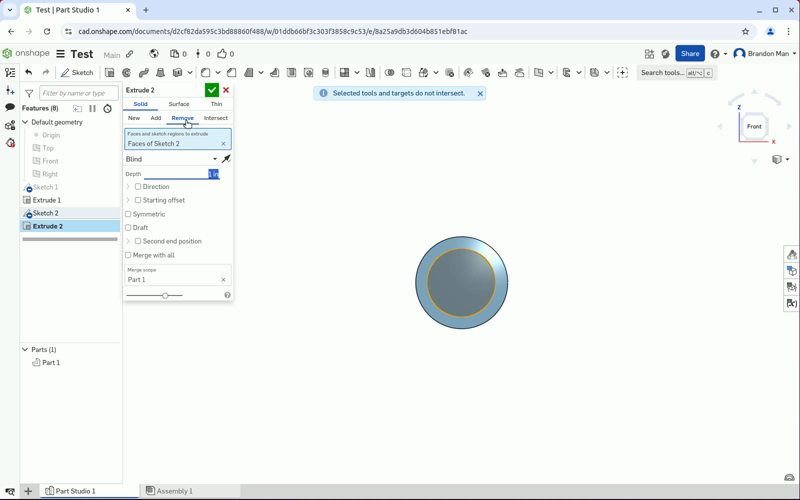
text(-30.57)
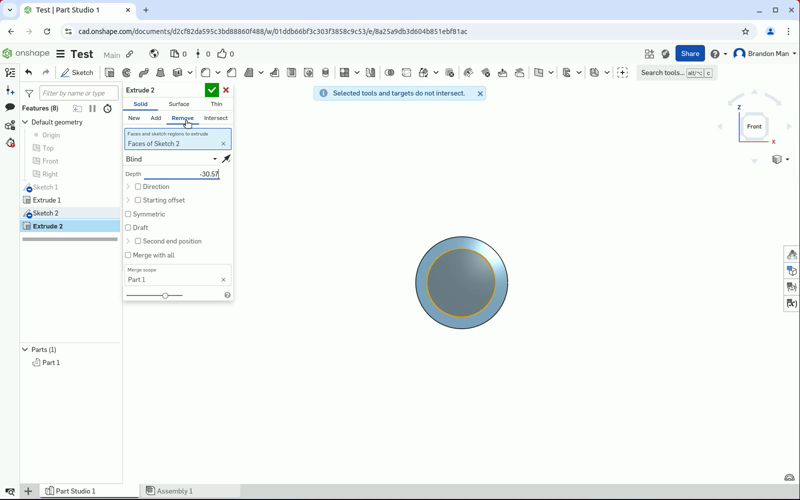
key(tab, 6)
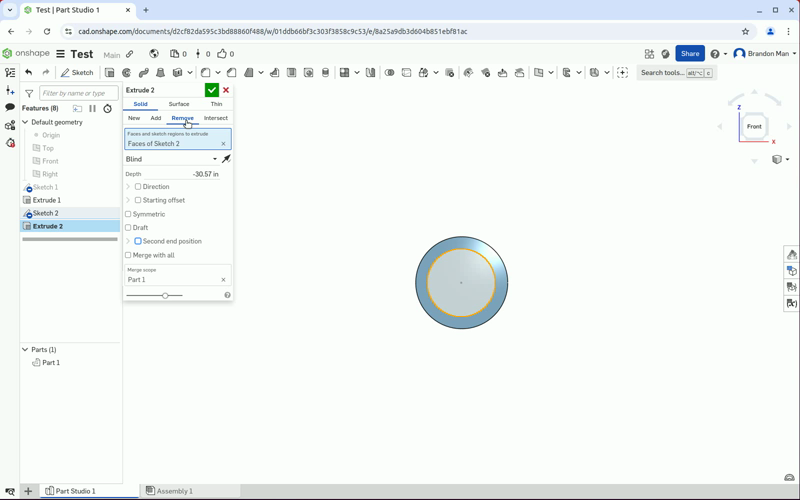
key(space)
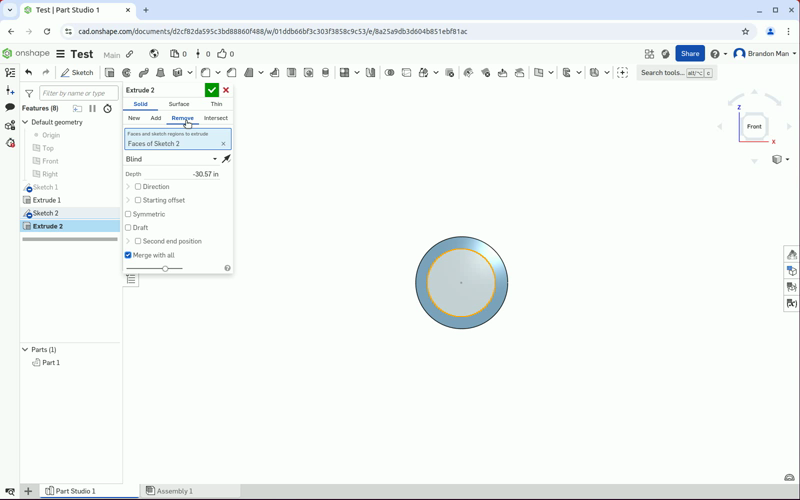
key(enter)
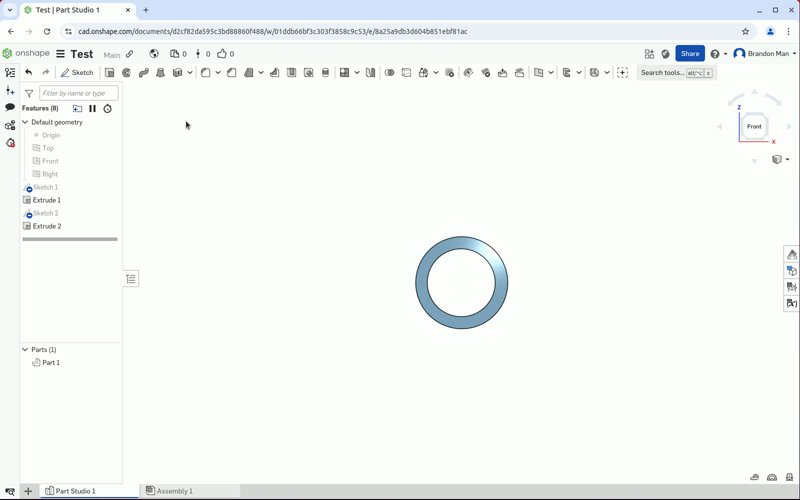
key(shift+h)
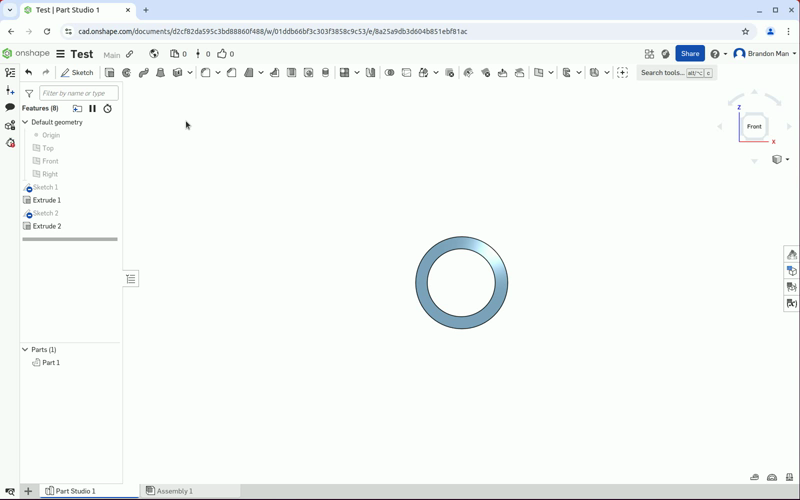
key(shift+h)
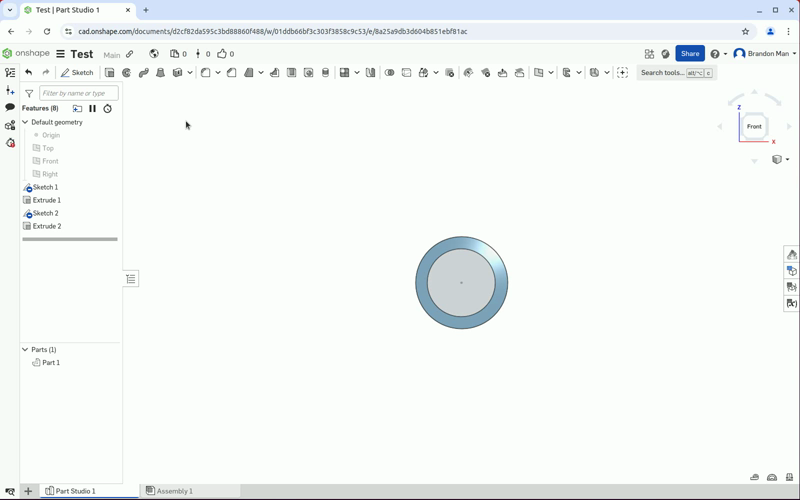
key(shift+7)
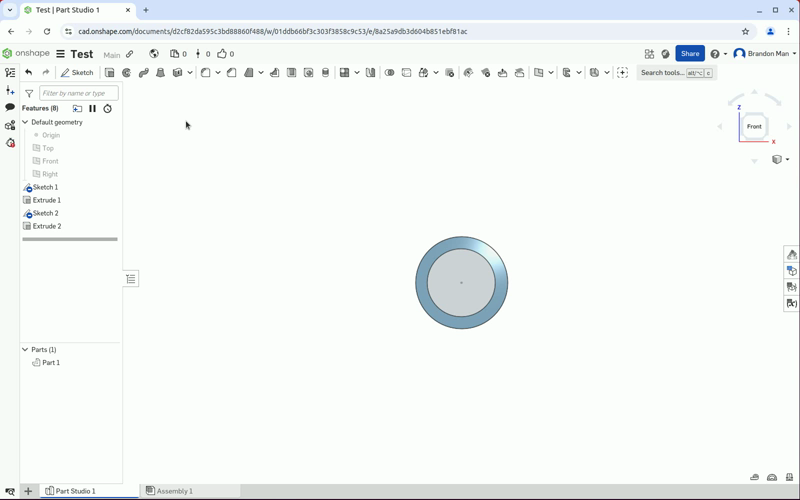
key(left, 2)
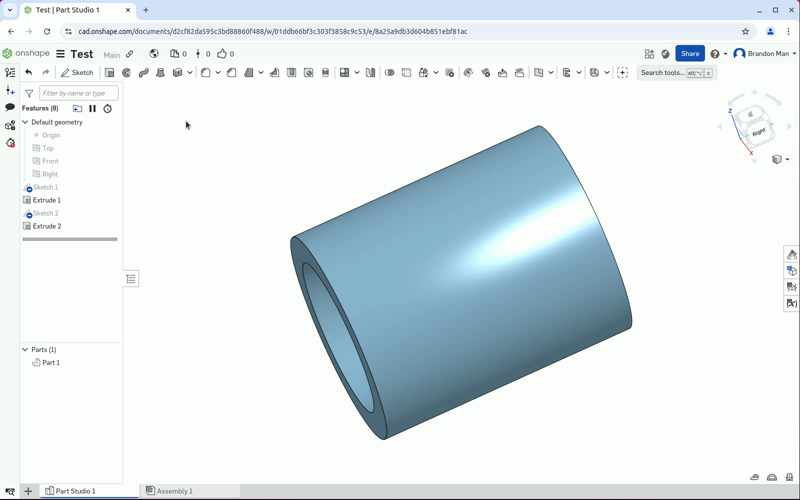
key(down, 2)
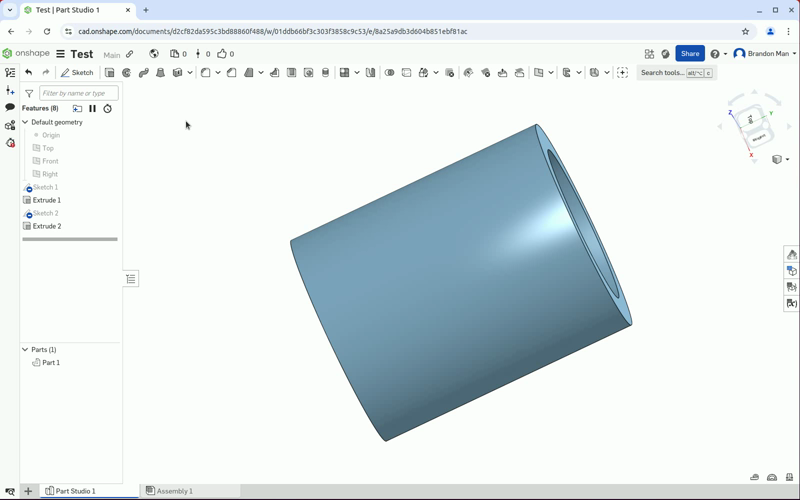
key(up, 2)
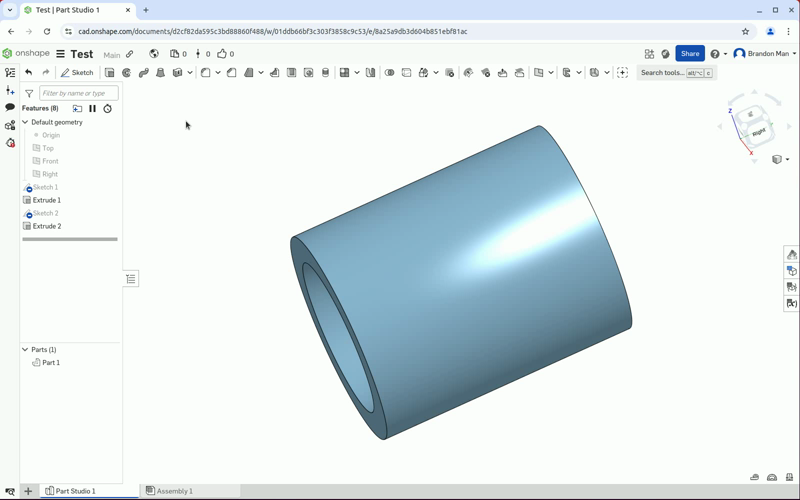
key(right, 2)
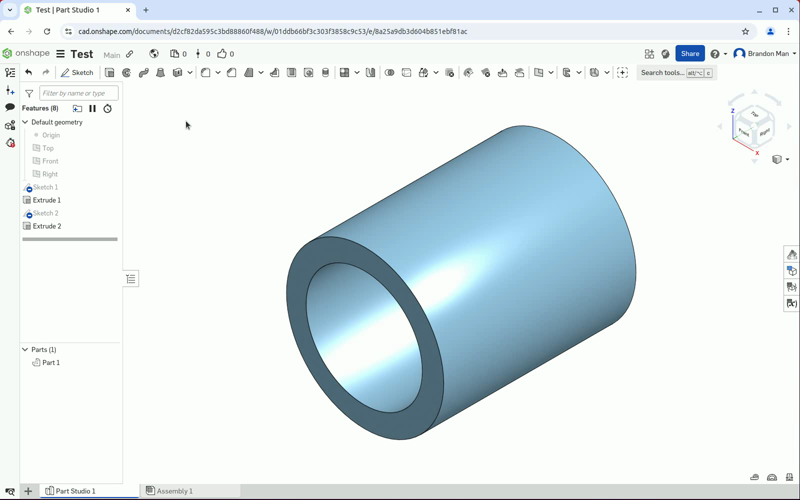
mouse_move(73, 189)
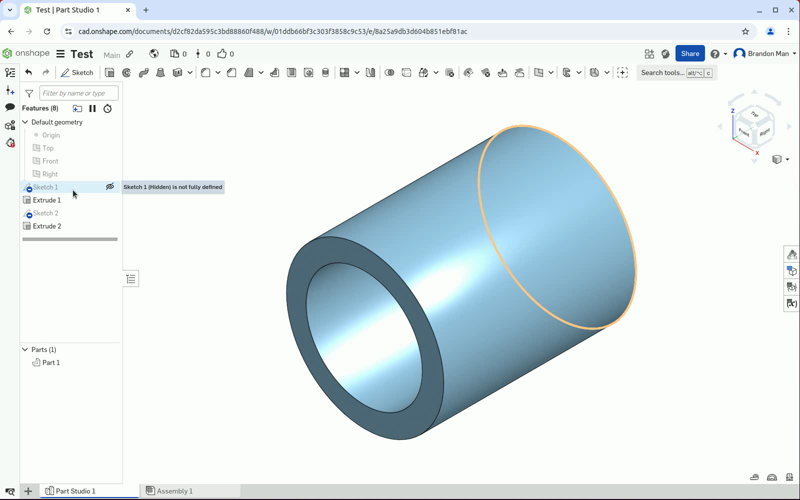
click(73, 189)